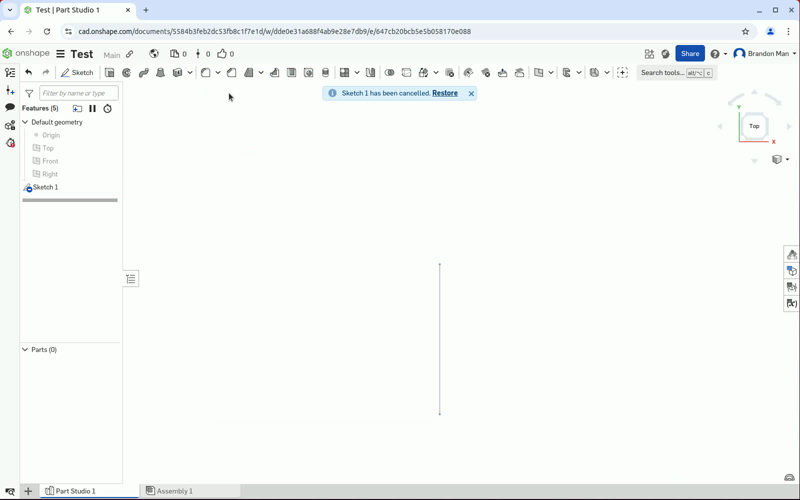
key(shift+h)
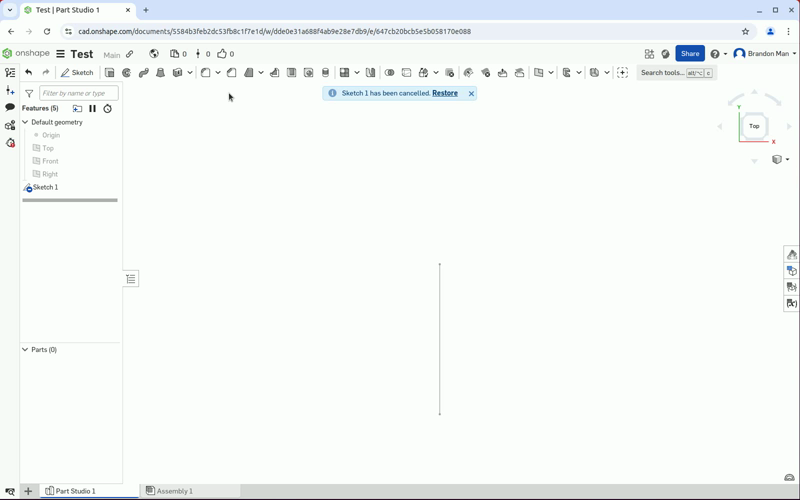
key(shift+s)
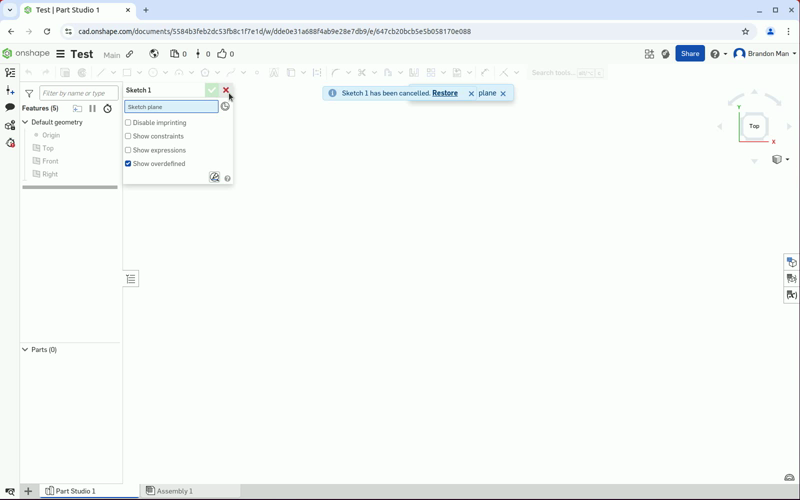
mouse_move(73, 150)
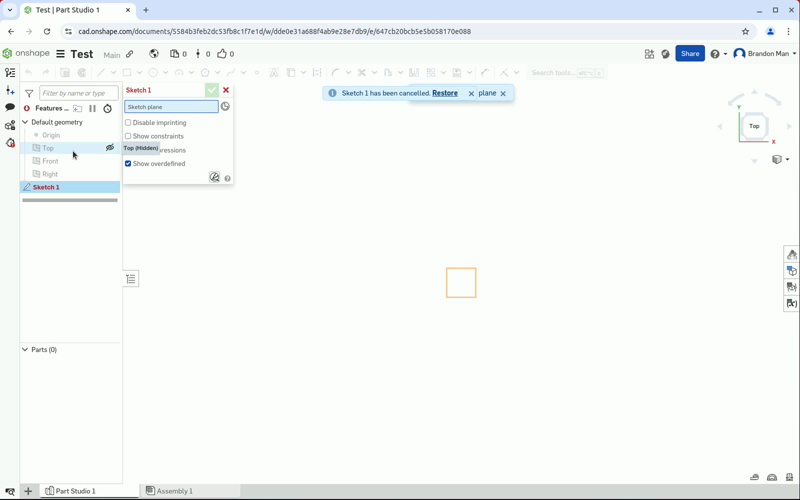
click(73, 150)
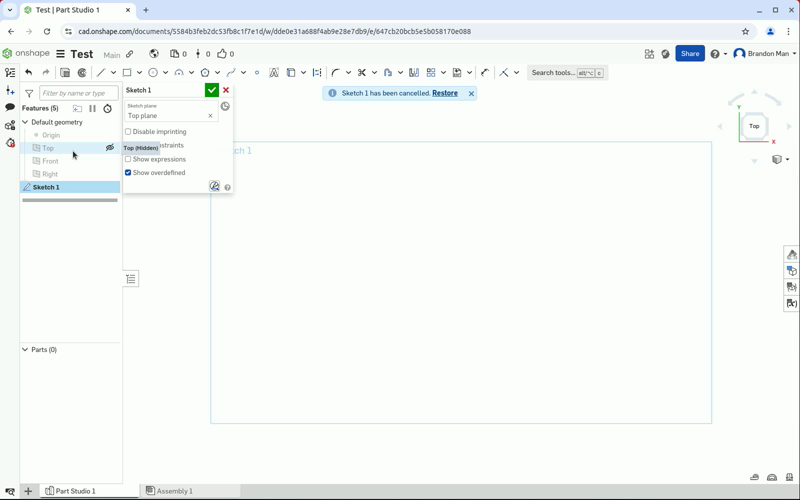
mouse_move(73, 352)
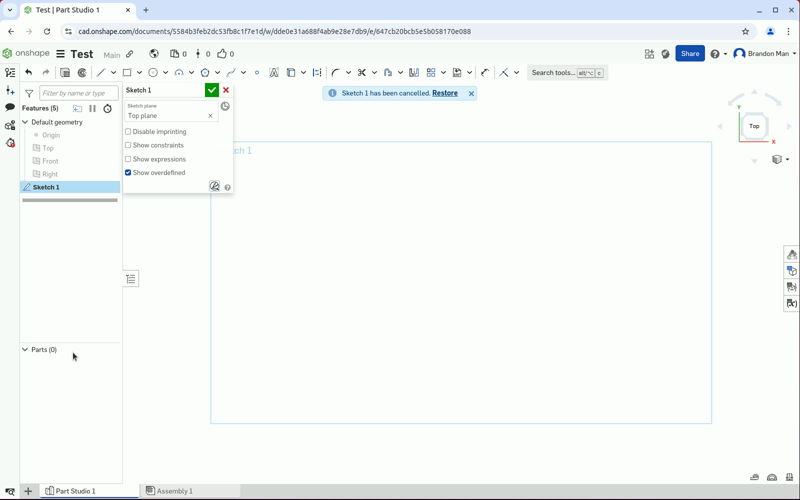
key(y)
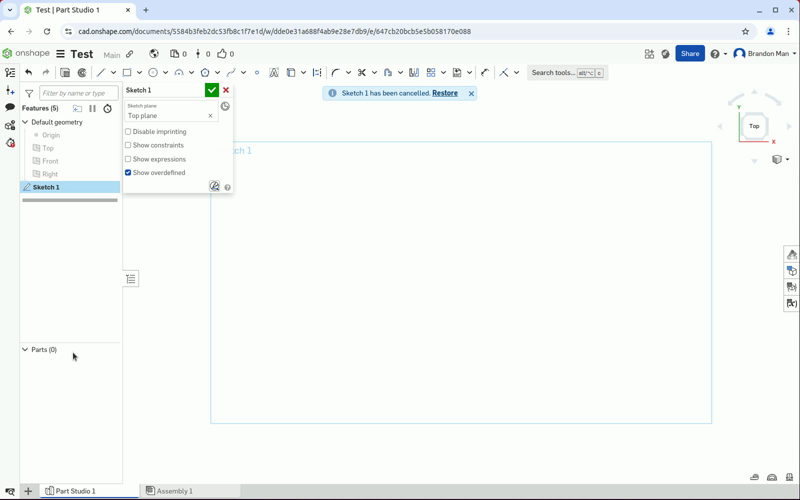
key(c)
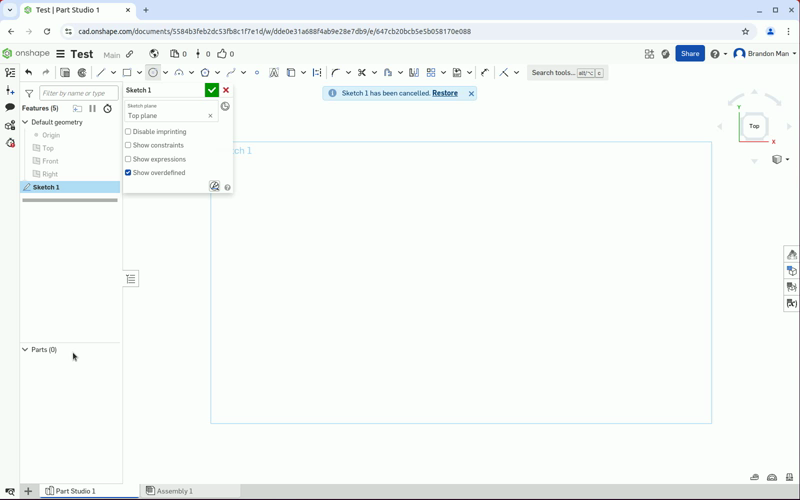
key_down(shift)
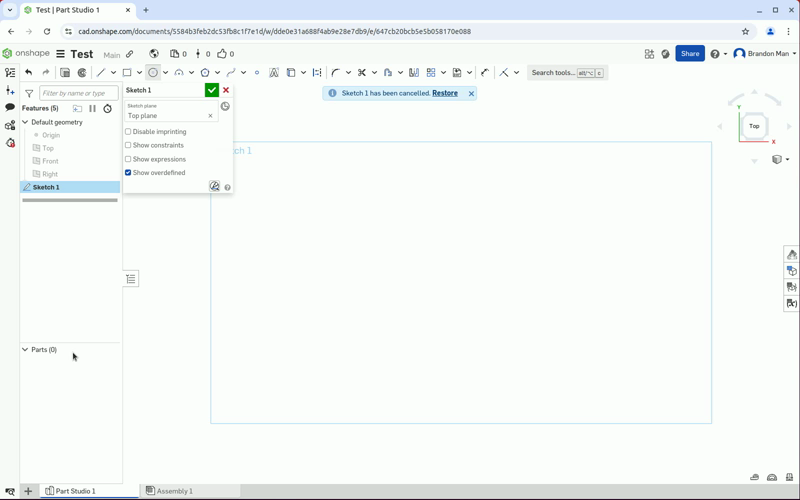
mouse_move(461, 282)
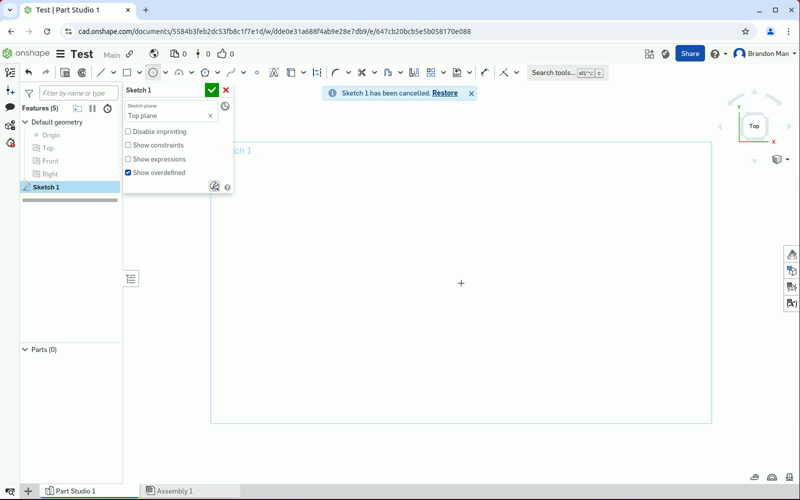
click(461, 282)
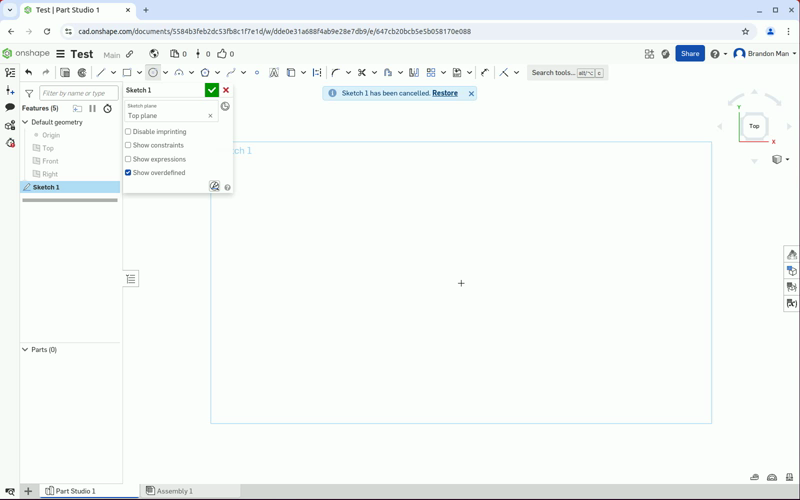
key_up(shift)
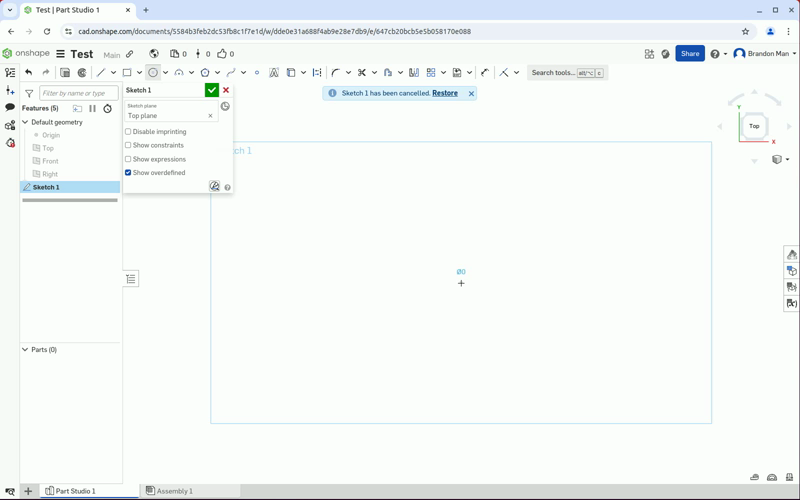
mouse_move(574, 282)
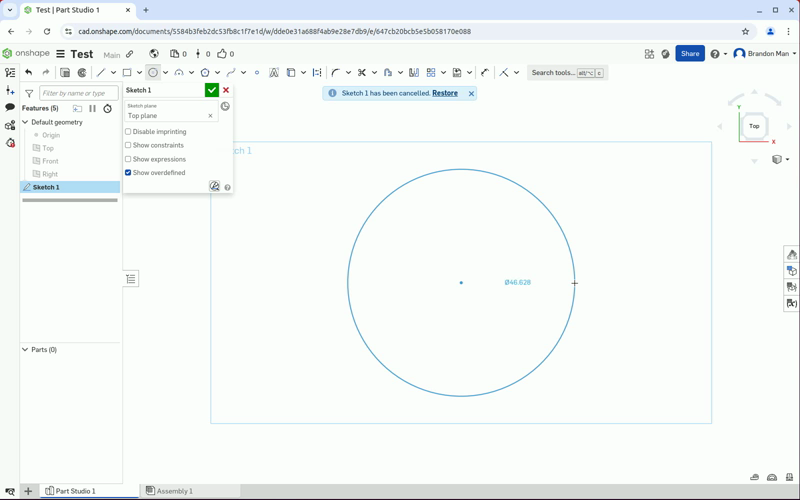
click(574, 282)
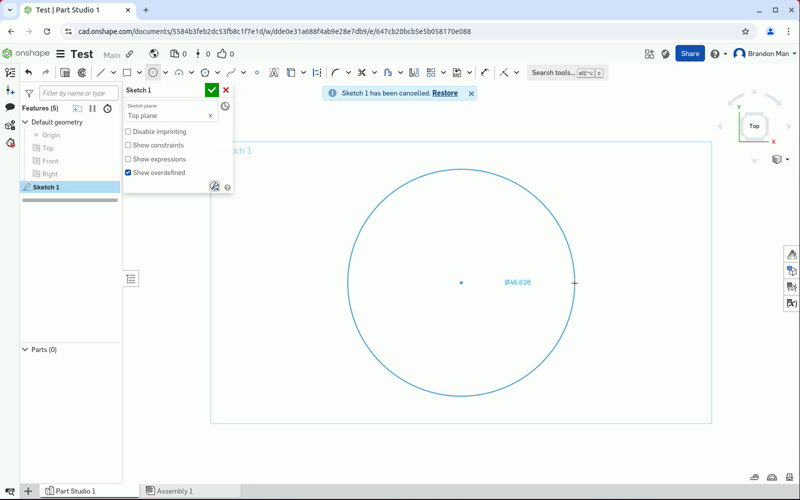
key(esc)
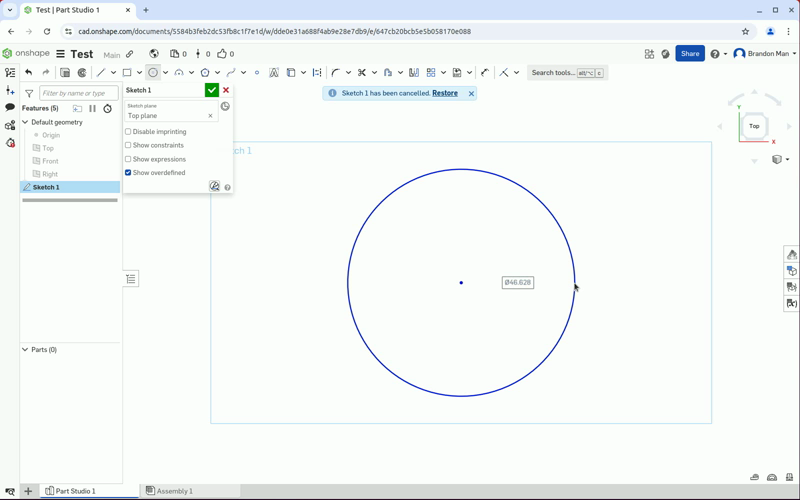
mouse_move(447, 287)
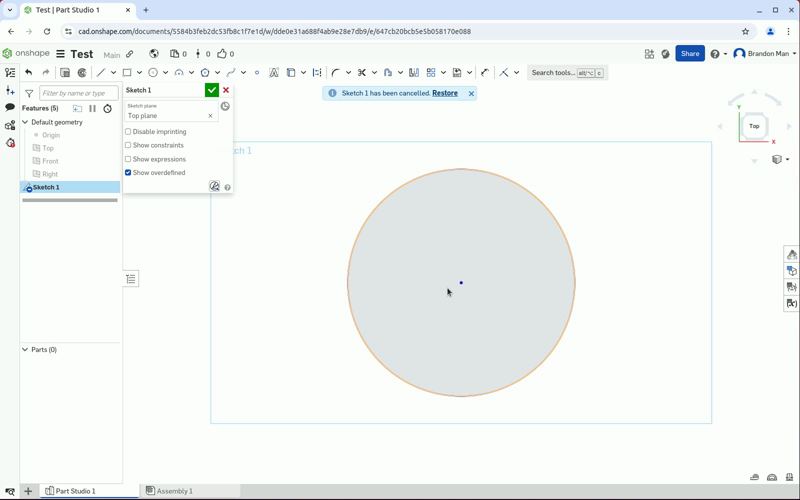
click(447, 287)
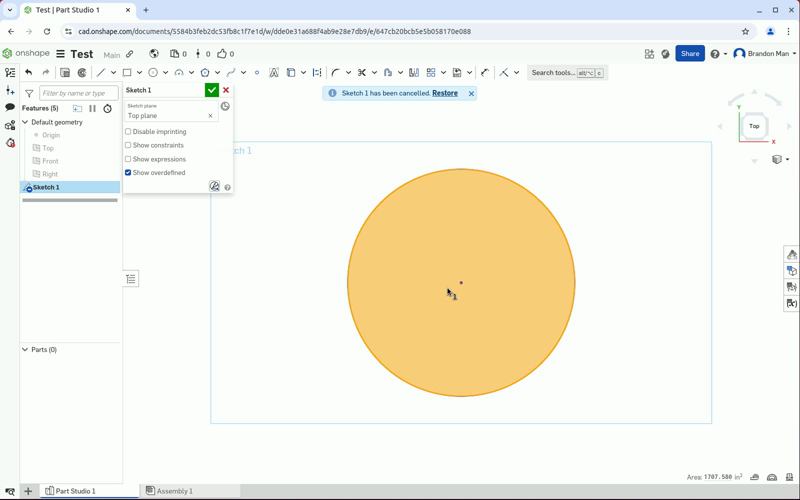
mouse_move(73, 352)
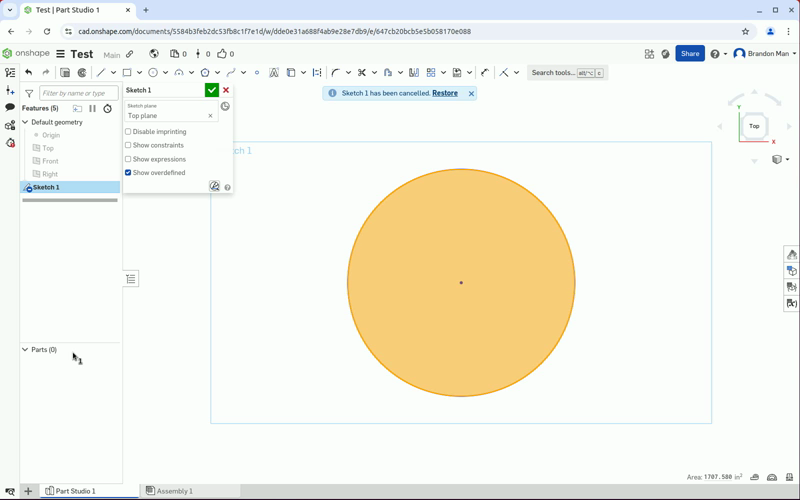
key(shift+y)
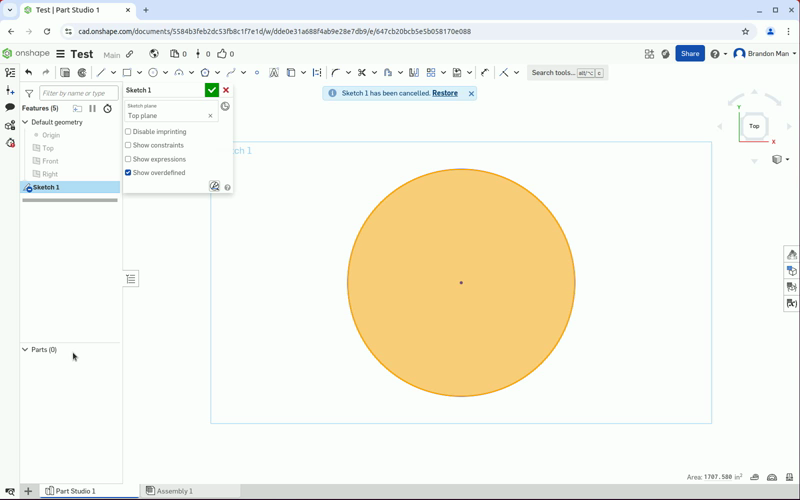
key(shift+e)
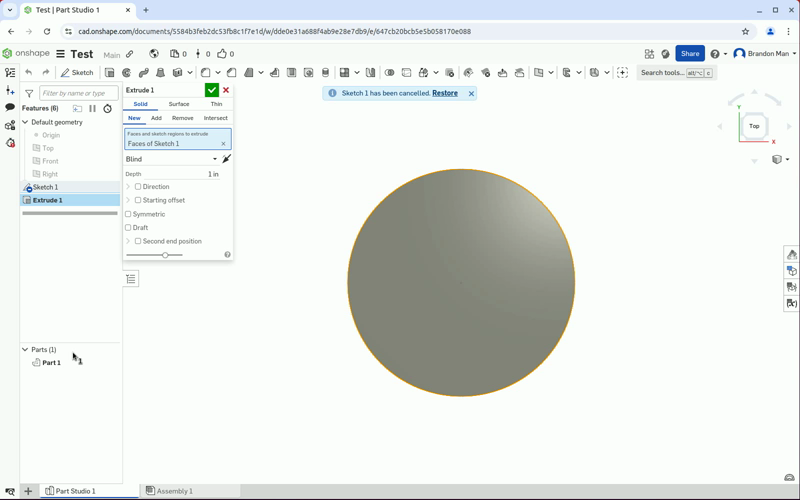
mouse_move(143, 106)
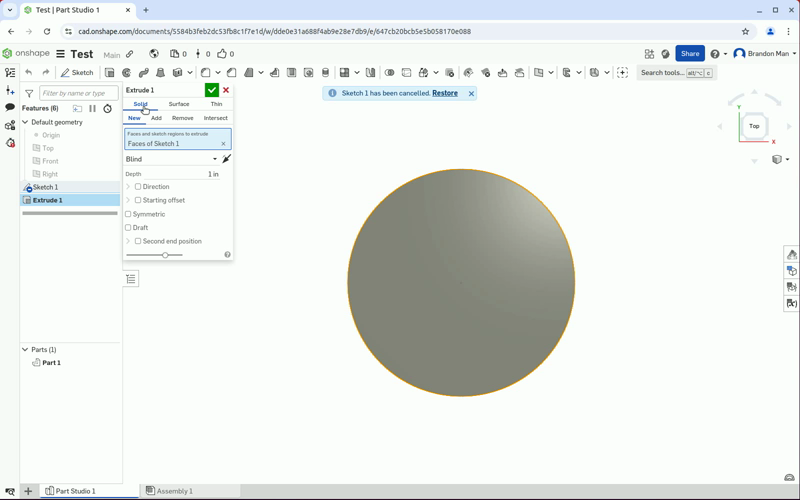
click(143, 106)
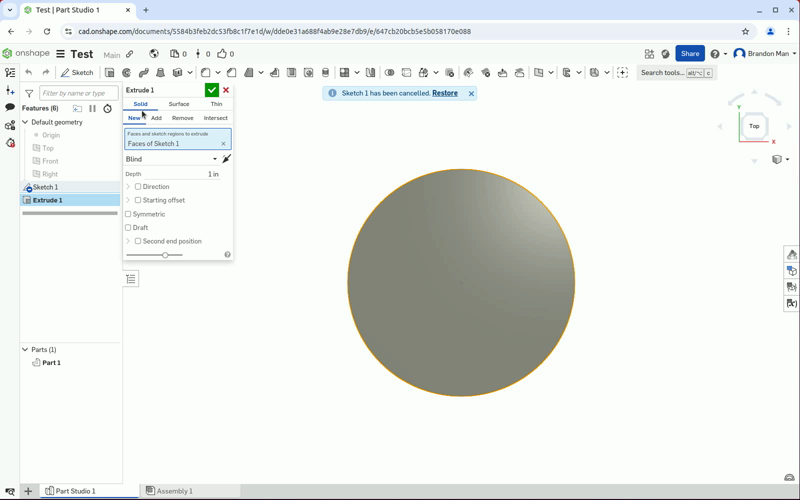
mouse_move(137, 120)
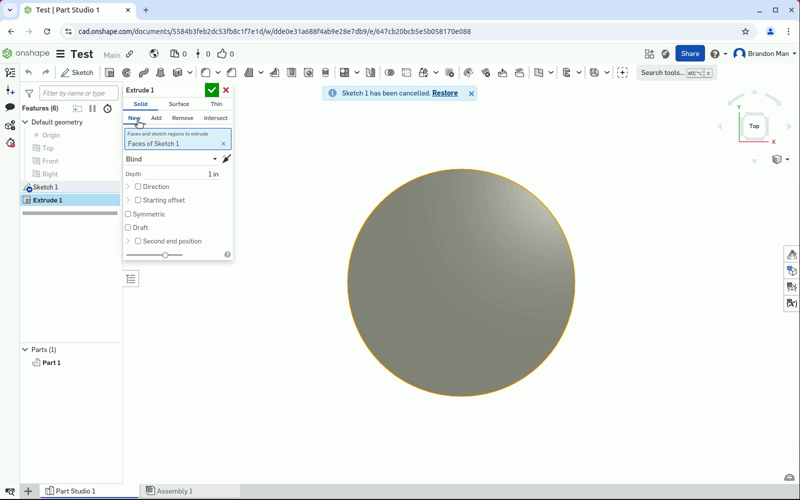
click(137, 120)
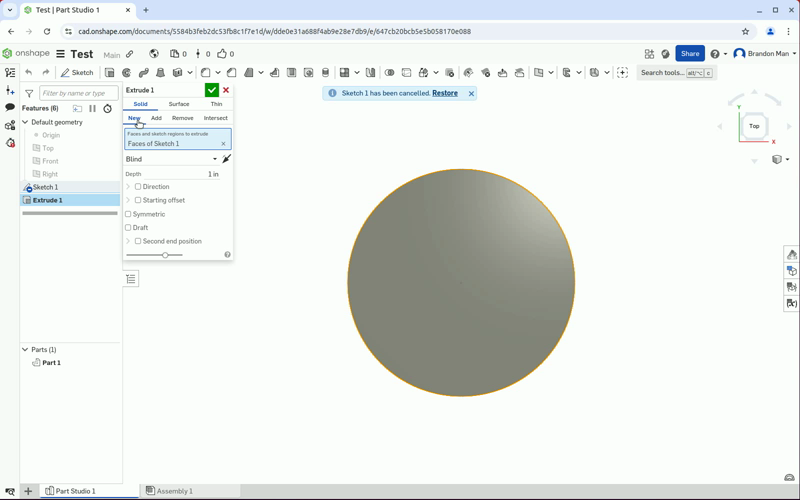
key(tab, 4)
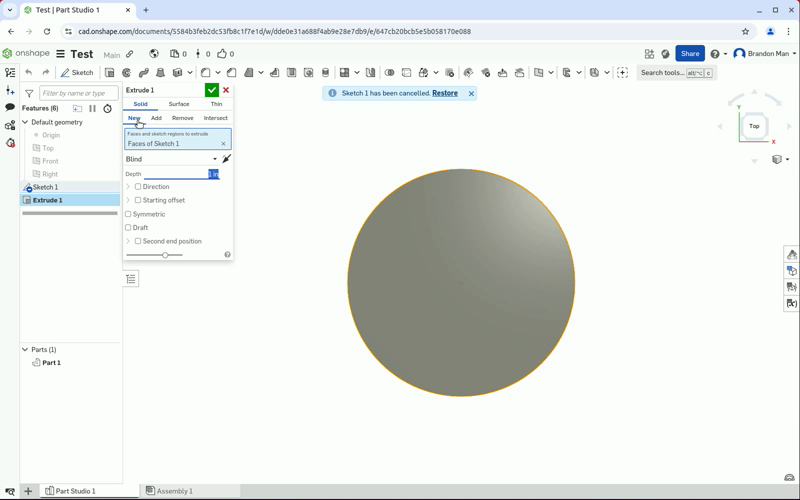
text(-11.795)
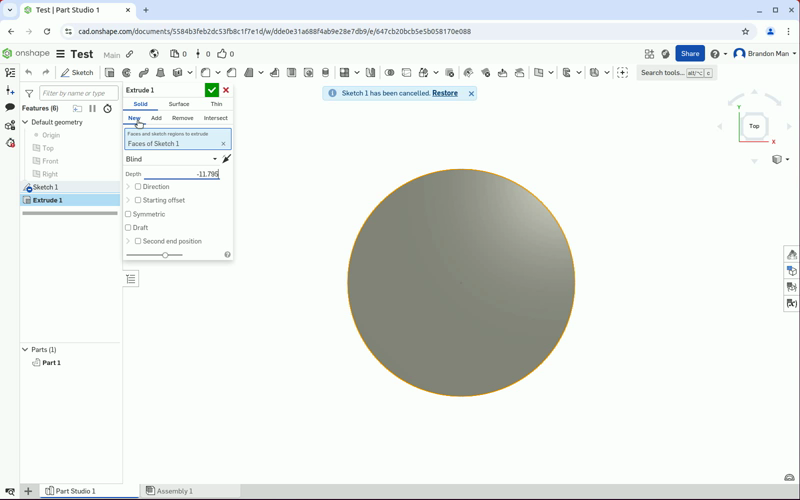
key(enter)
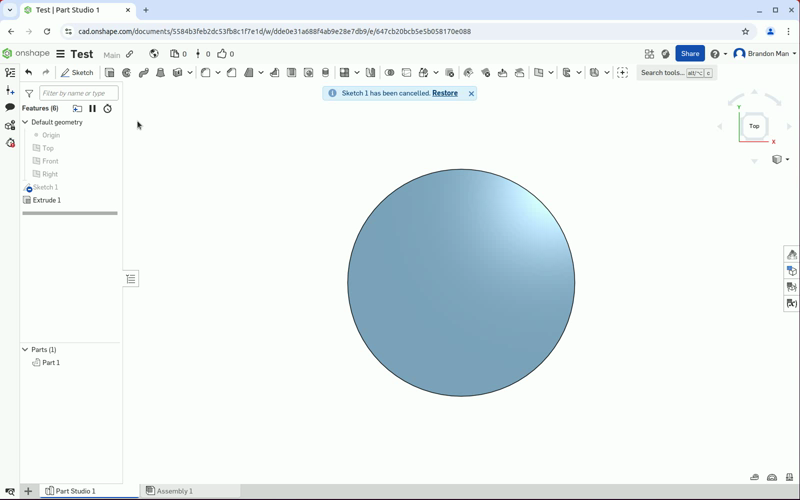
key(shift+h)
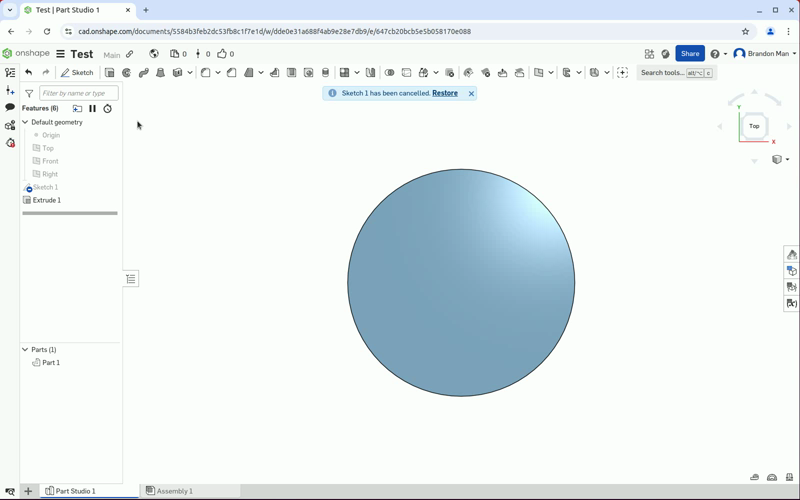
key(shift+h)
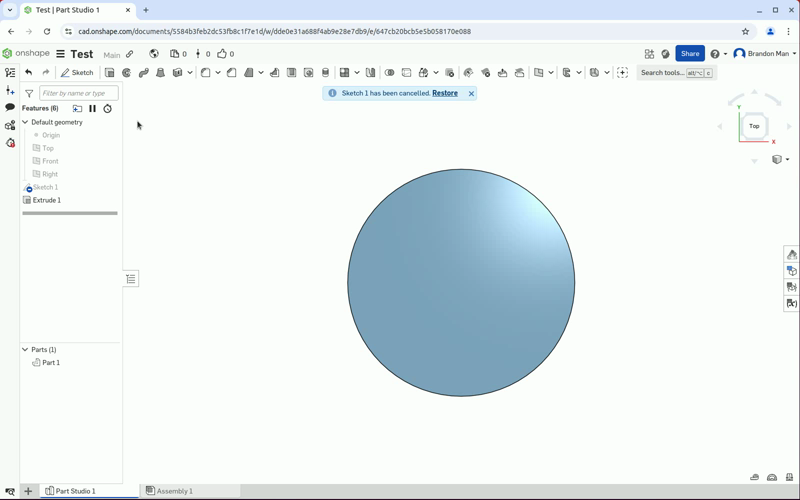
mouse_move(73, 189)
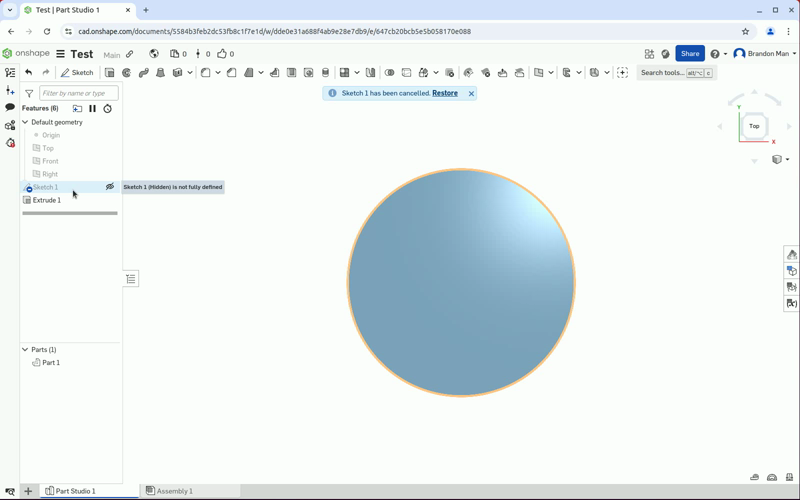
click(73, 189)
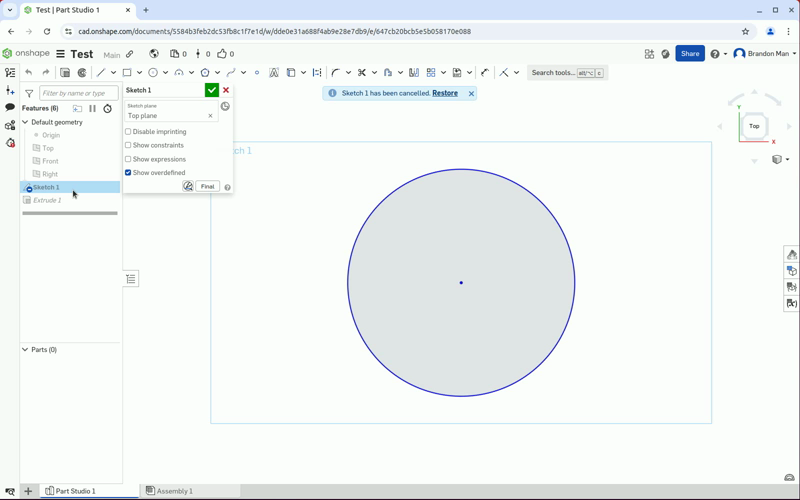
mouse_move(229, 92)
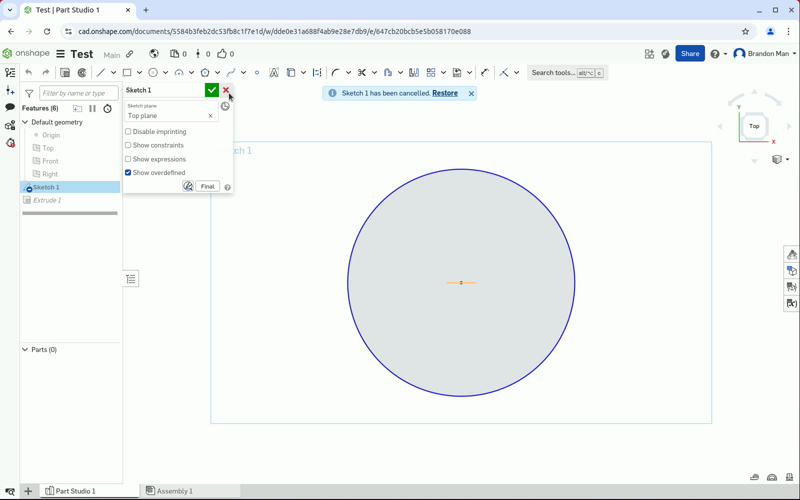
click(229, 92)
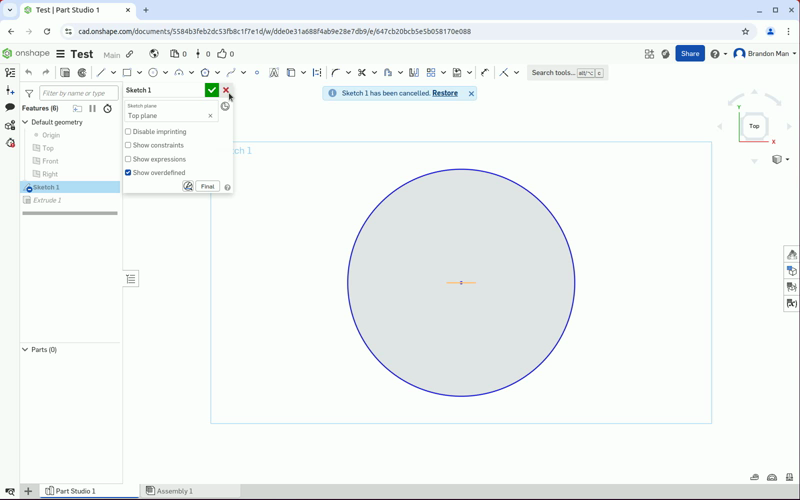
key(shift+s)
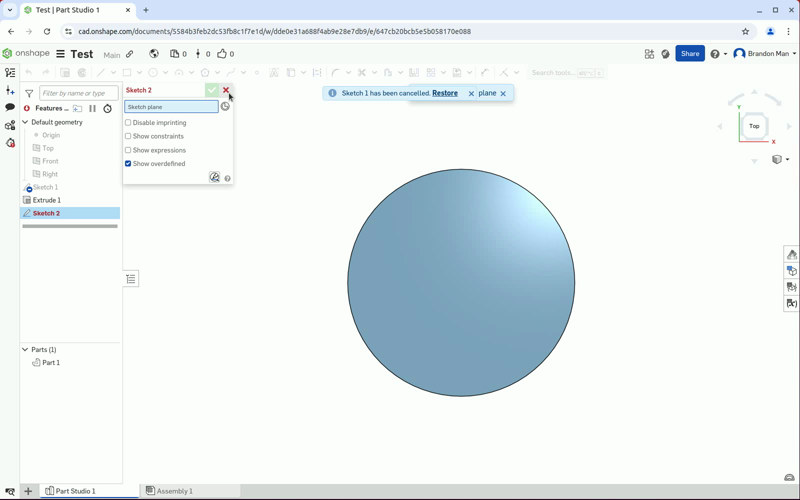
mouse_move(73, 150)
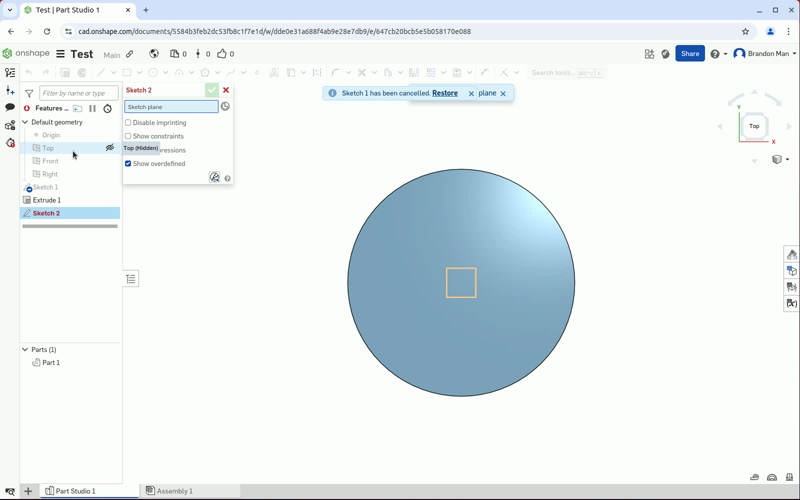
click(73, 150)
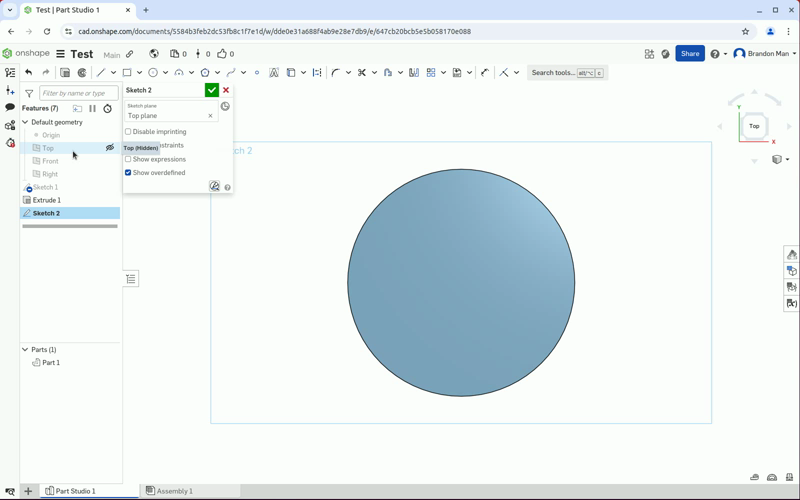
mouse_move(73, 352)
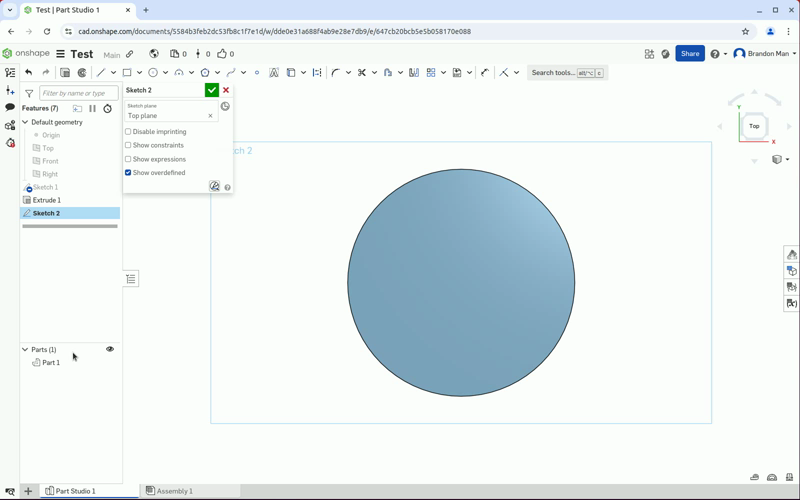
key(y)
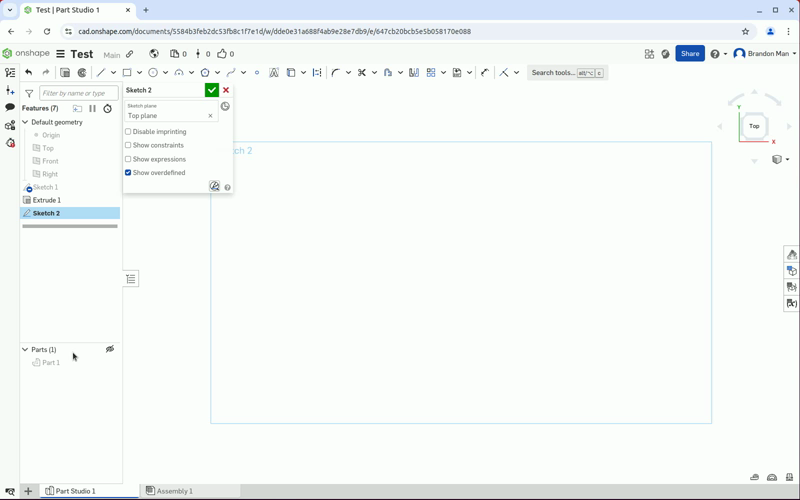
key(c)
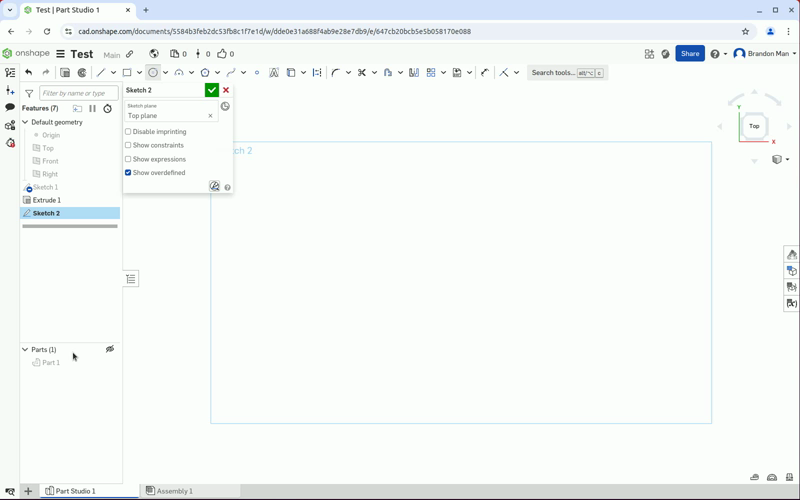
key_down(shift)
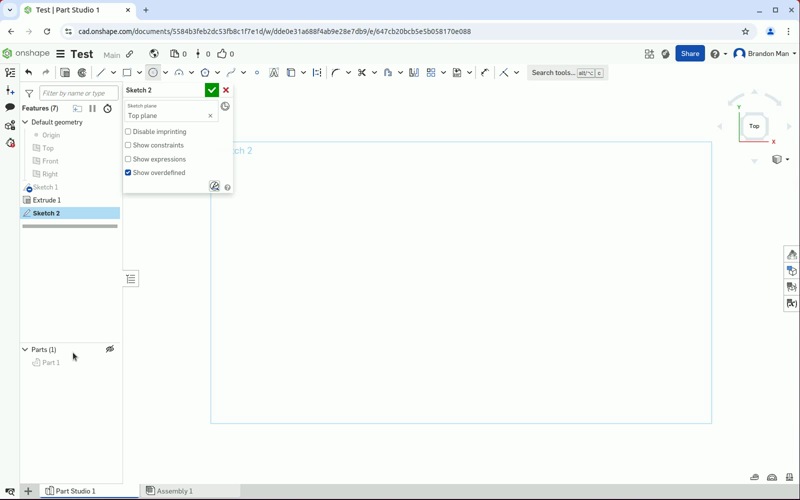
mouse_move(461, 282)
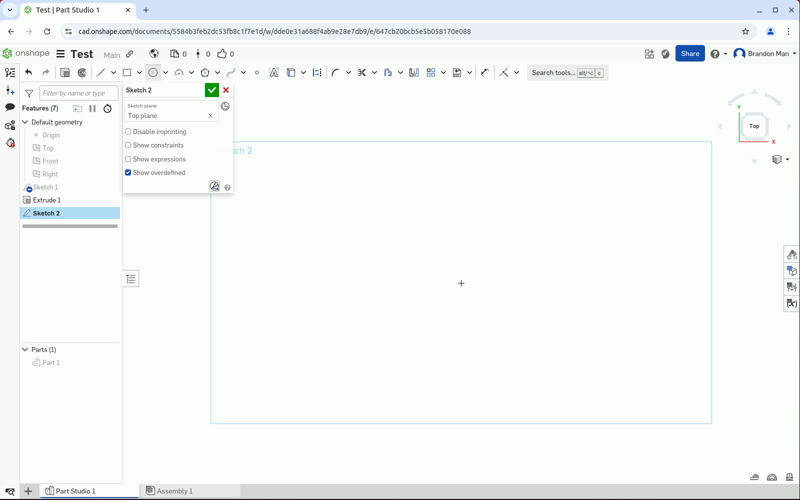
click(461, 282)
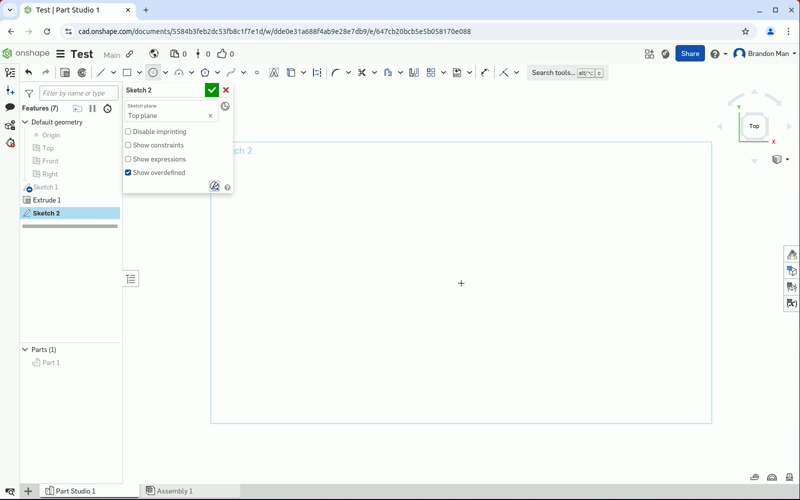
key_up(shift)
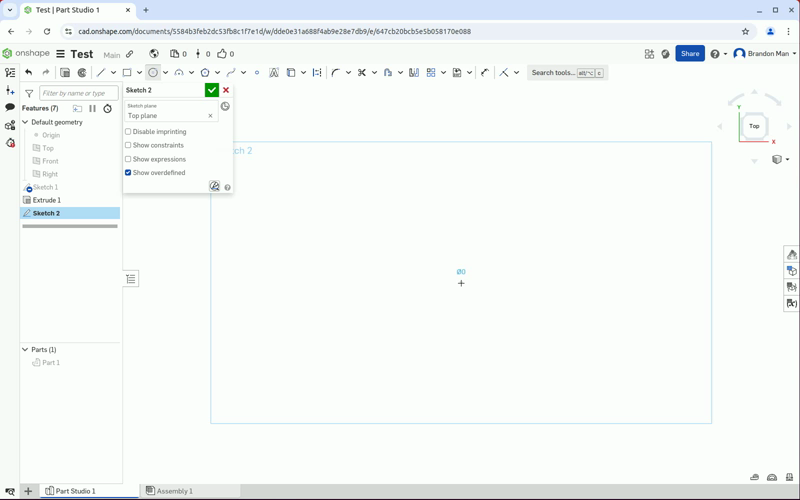
mouse_move(574, 282)
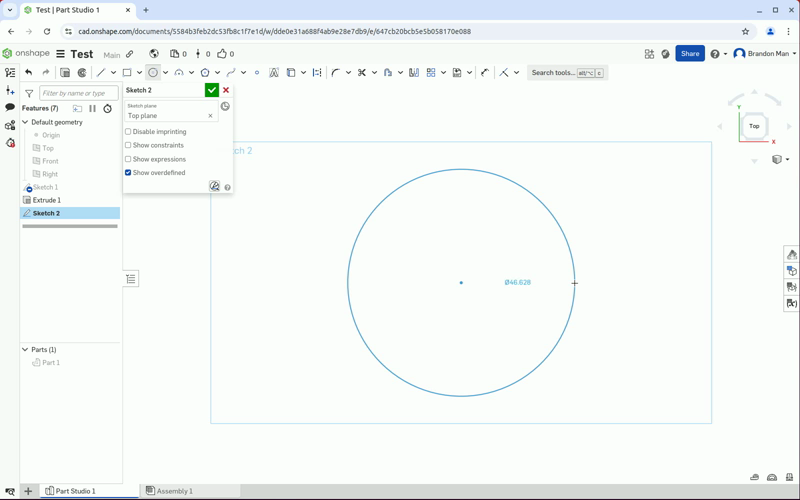
click(574, 282)
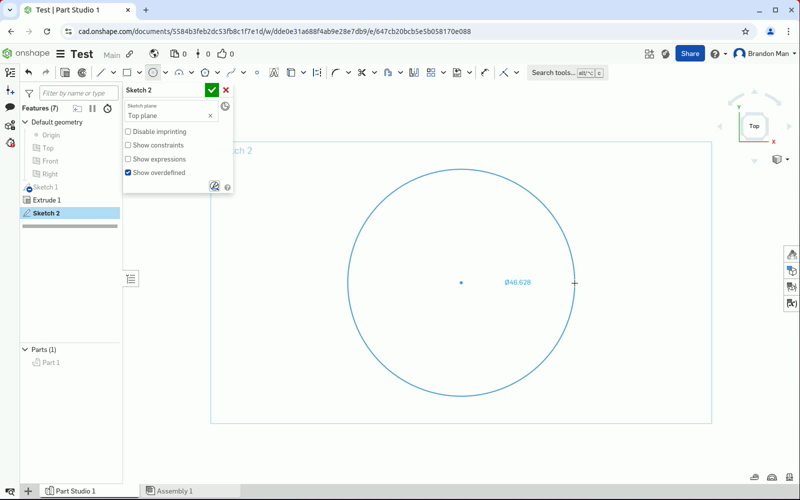
key(esc)
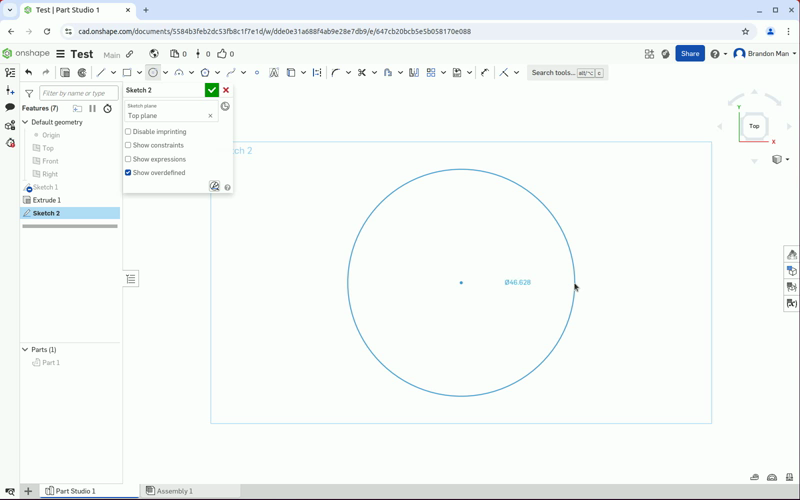
mouse_move(517, 260)
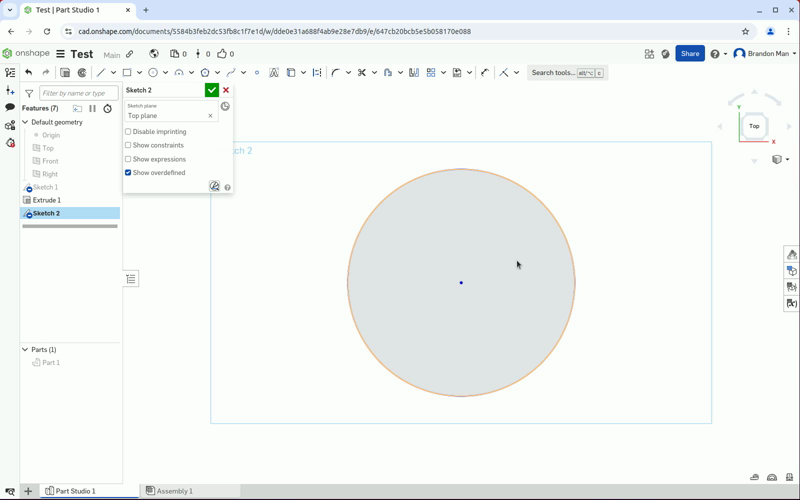
click(517, 260)
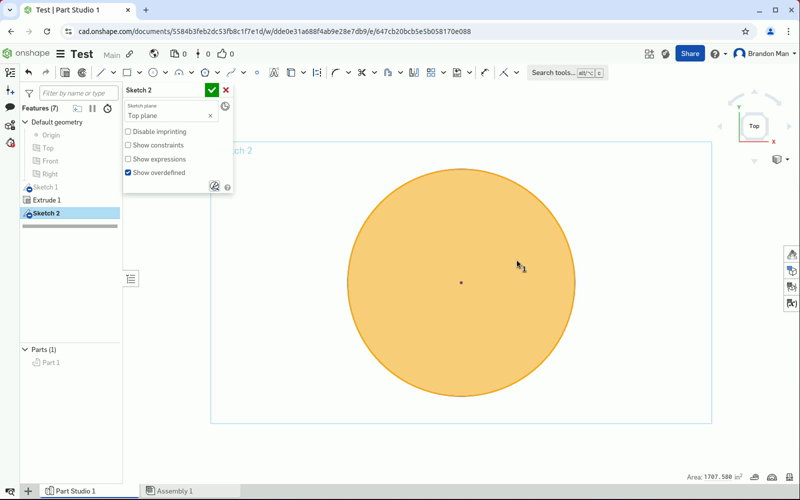
mouse_move(73, 352)
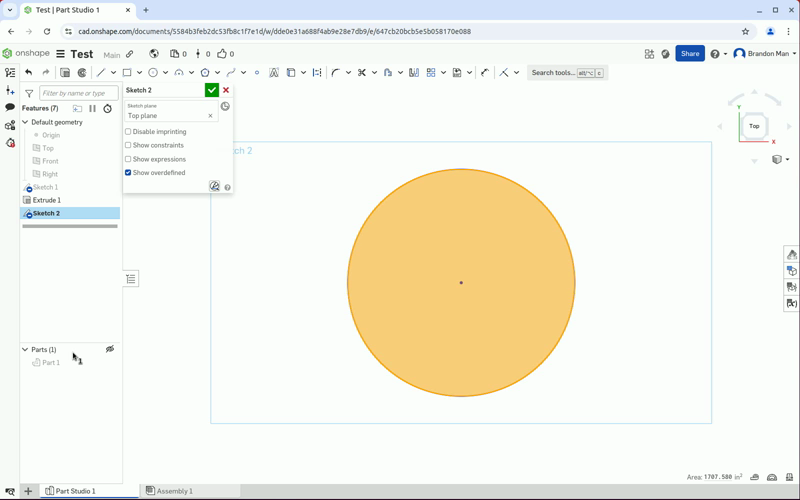
key(shift+y)
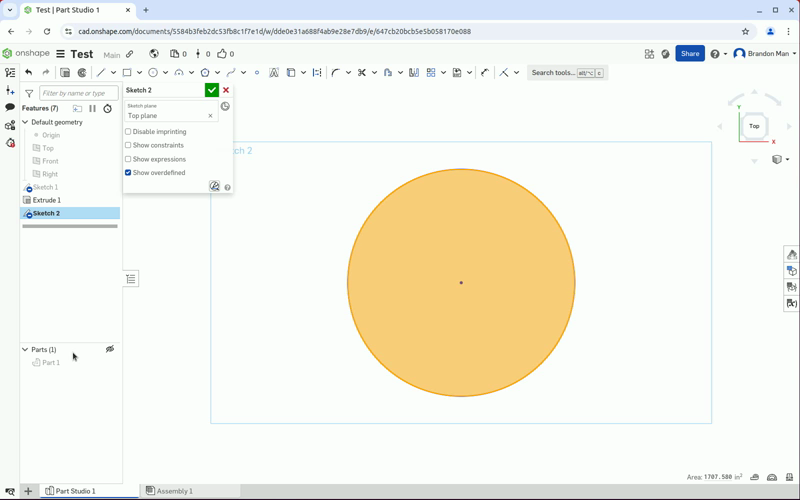
key(shift+e)
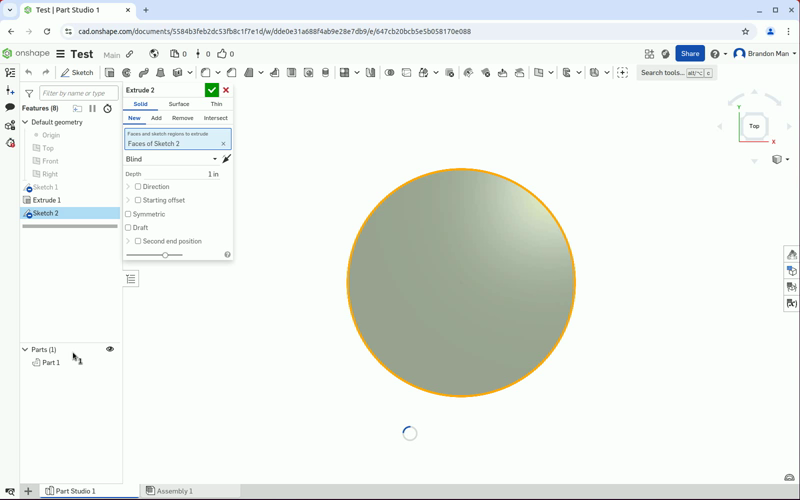
mouse_move(143, 106)
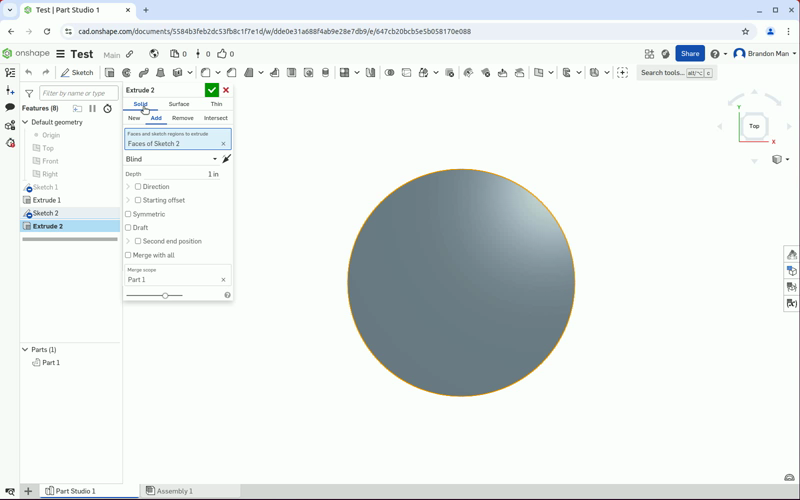
click(143, 106)
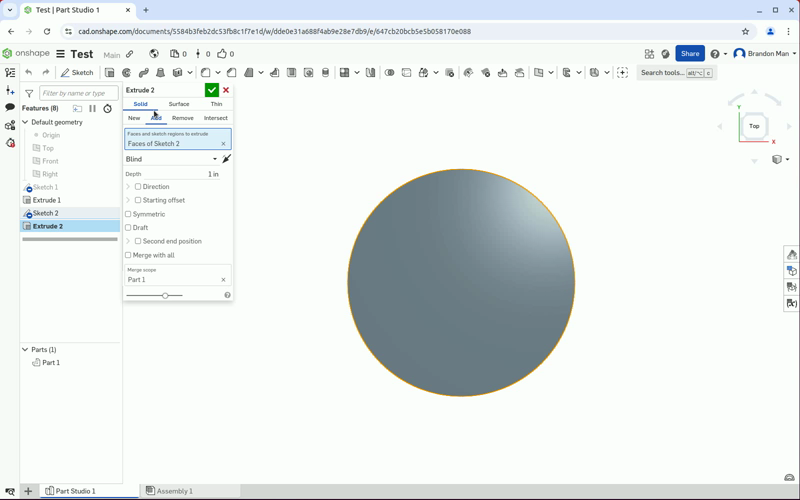
mouse_move(186, 120)
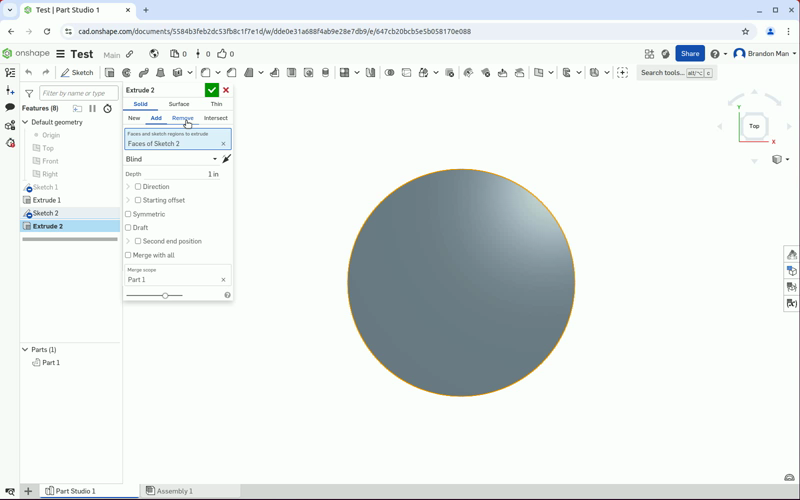
click(186, 120)
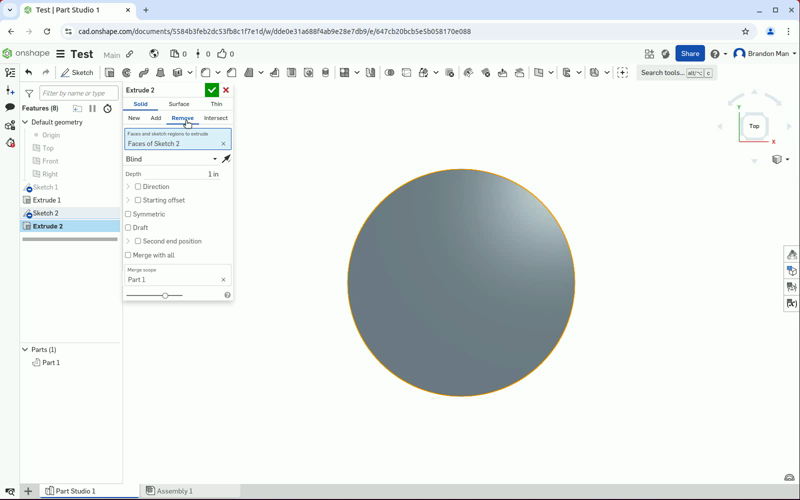
key(tab, 4)
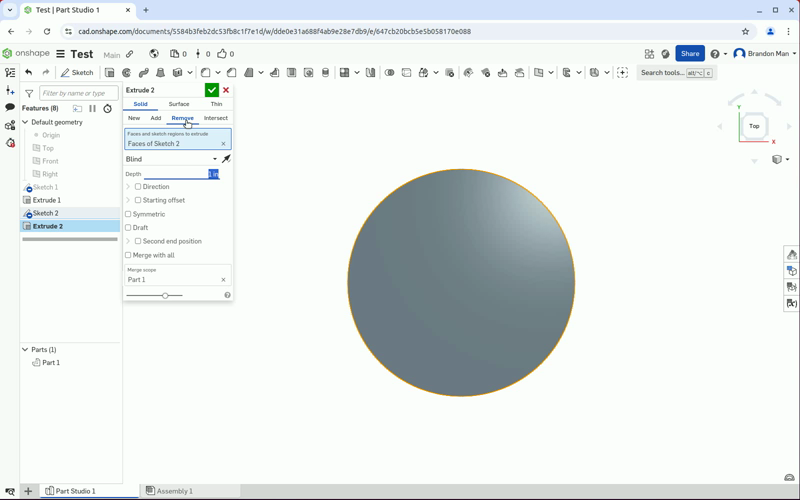
text(11.554)
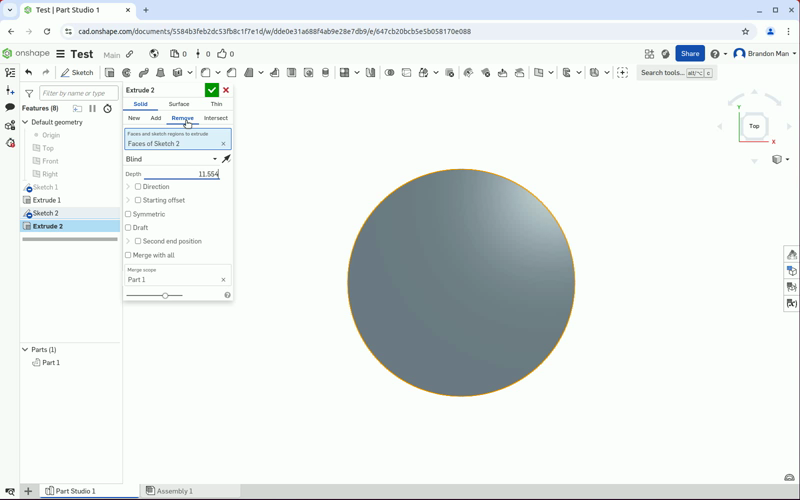
key(tab, 6)
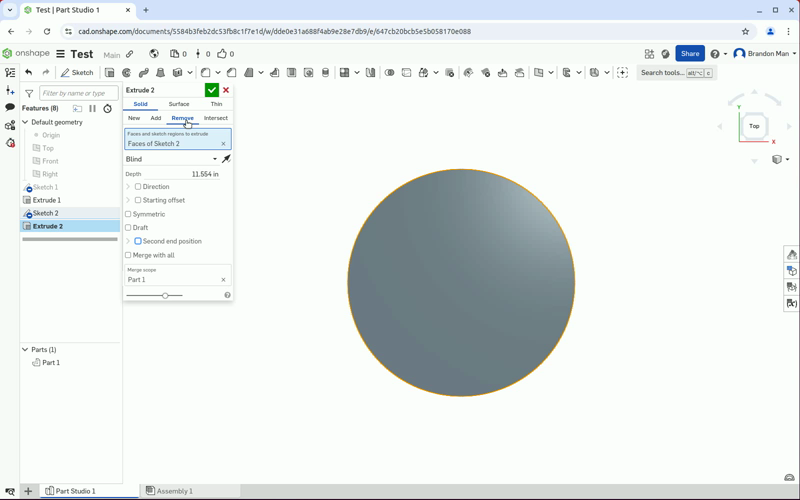
key(space)
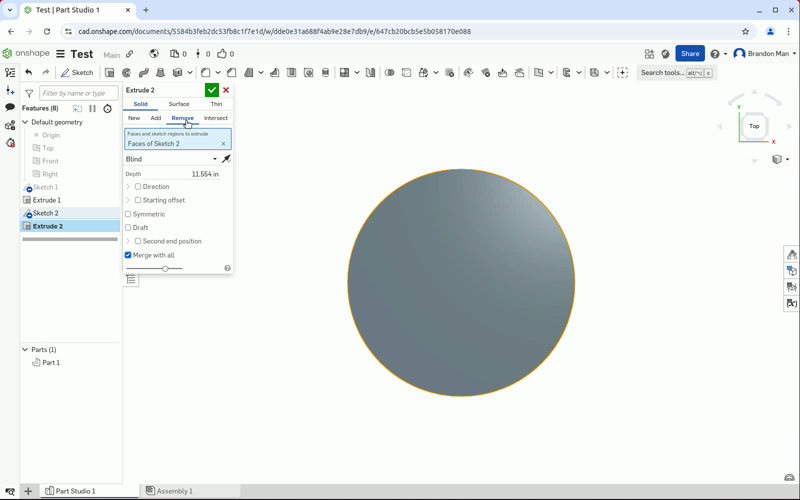
key(enter)
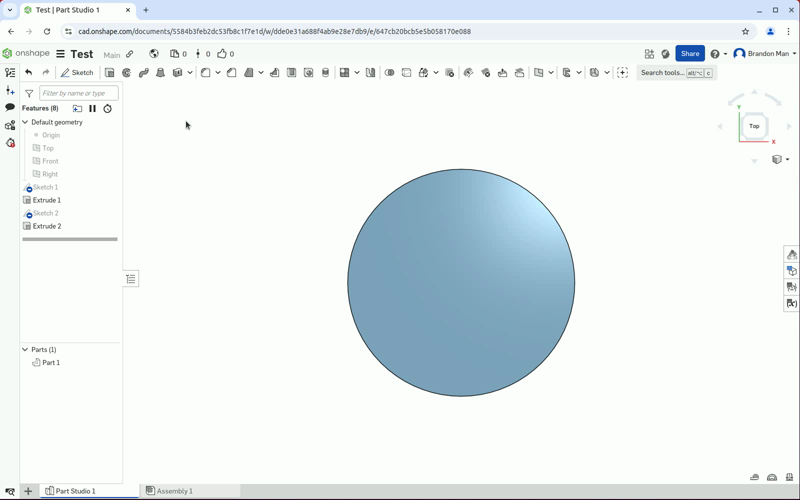
key(shift+h)
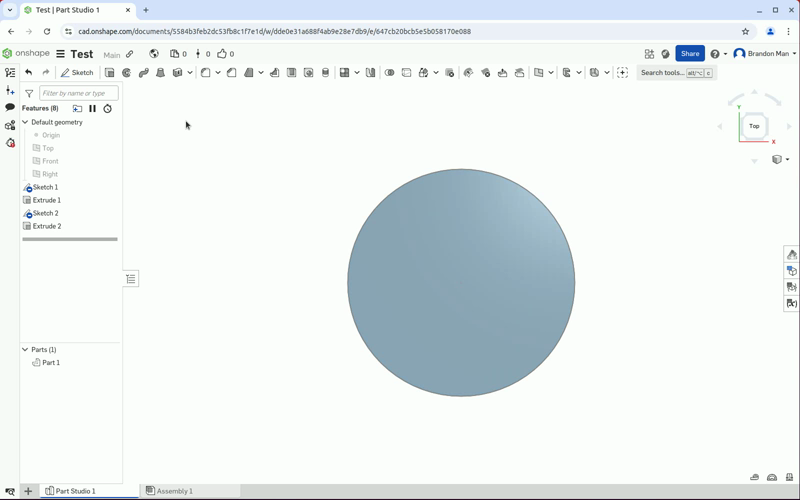
key(shift+h)
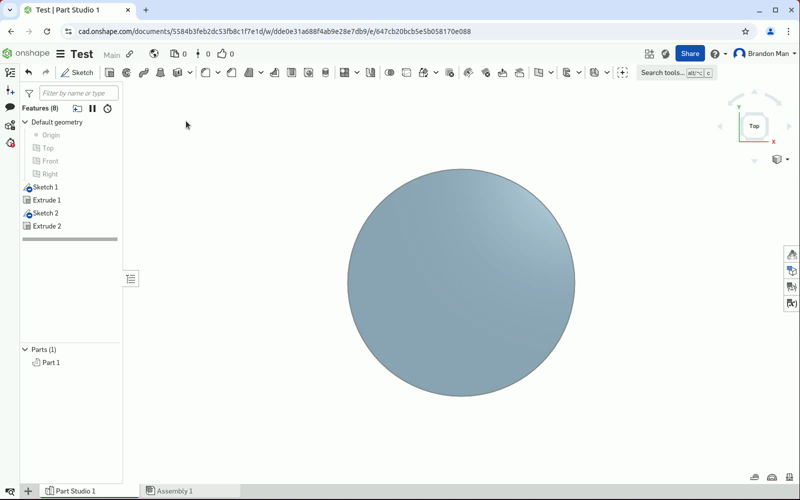
key(shift+7)
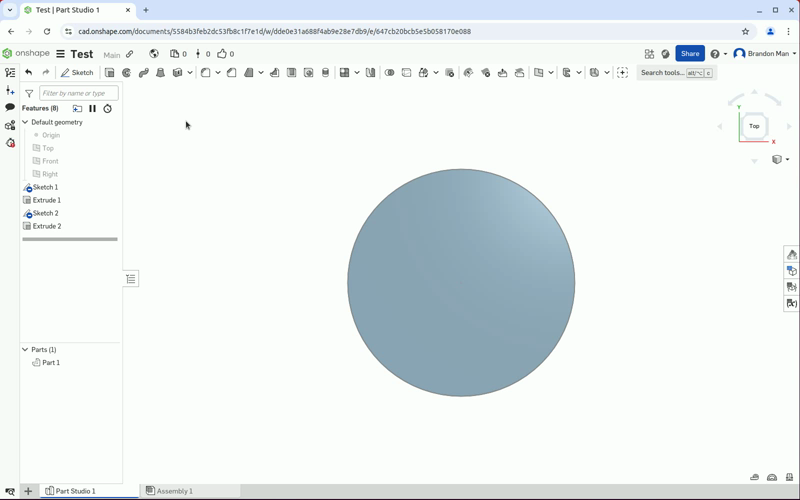
key(up, 3)
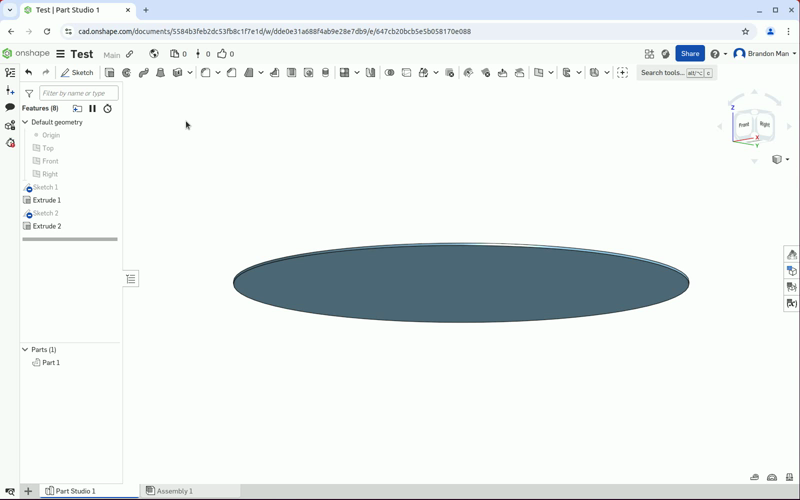
key(left, 3)
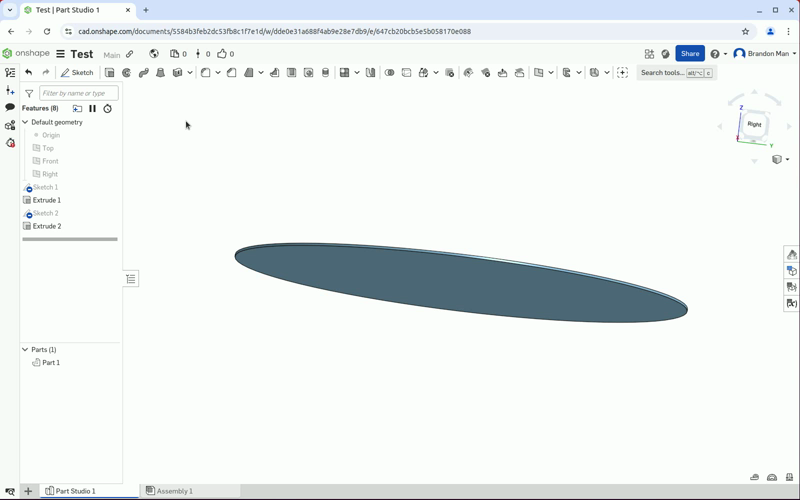
key(right, 3)
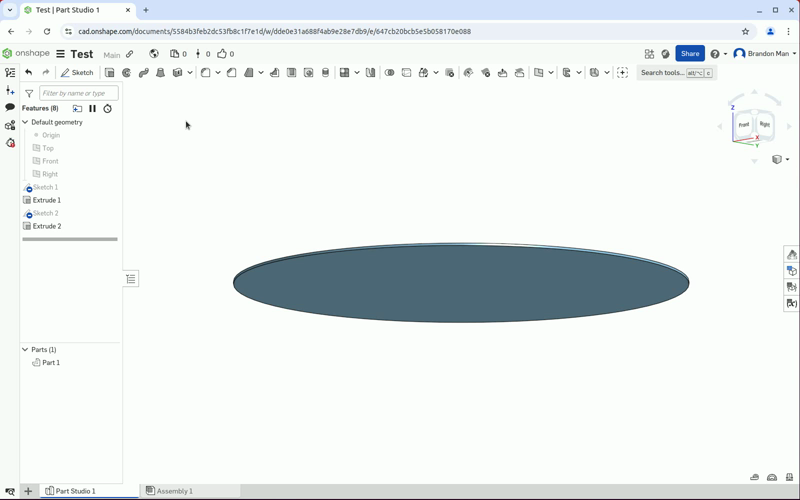
key(down, 3)
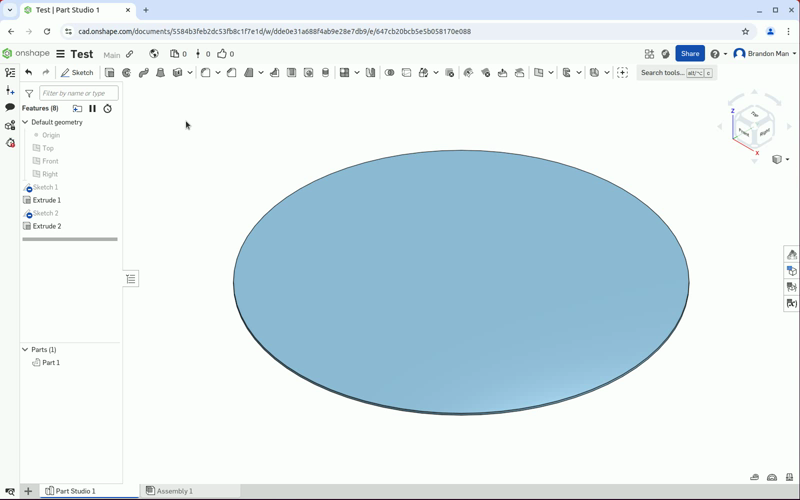
mouse_move(73, 189)
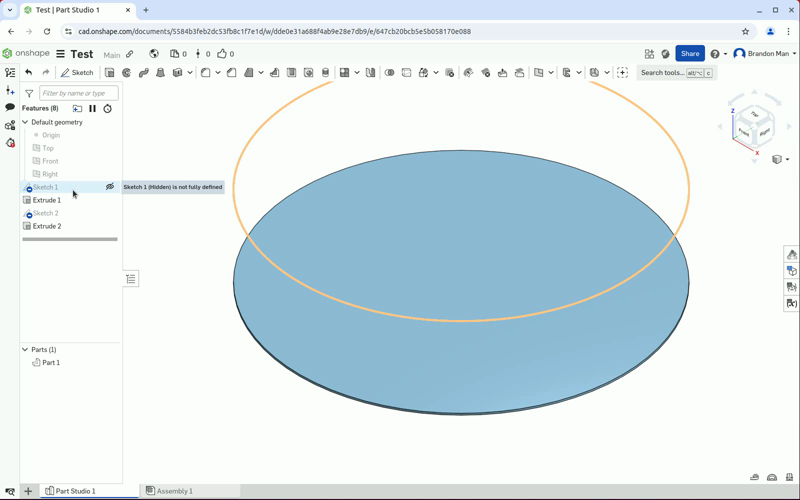
click(73, 189)